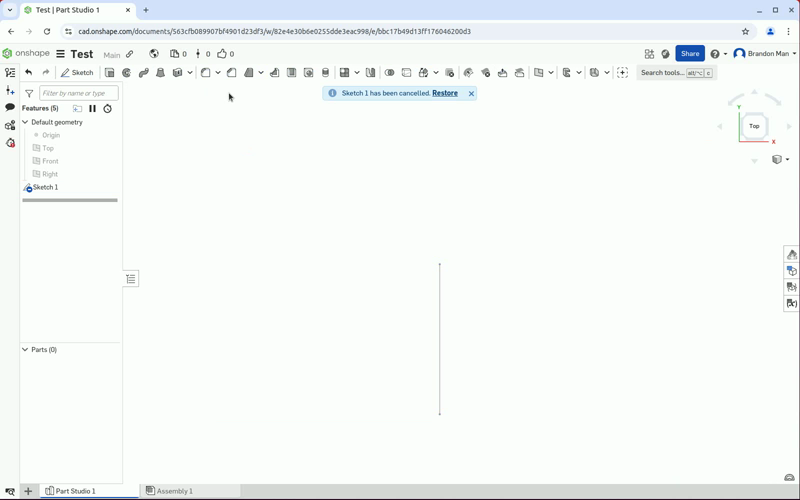
key(shift+h)
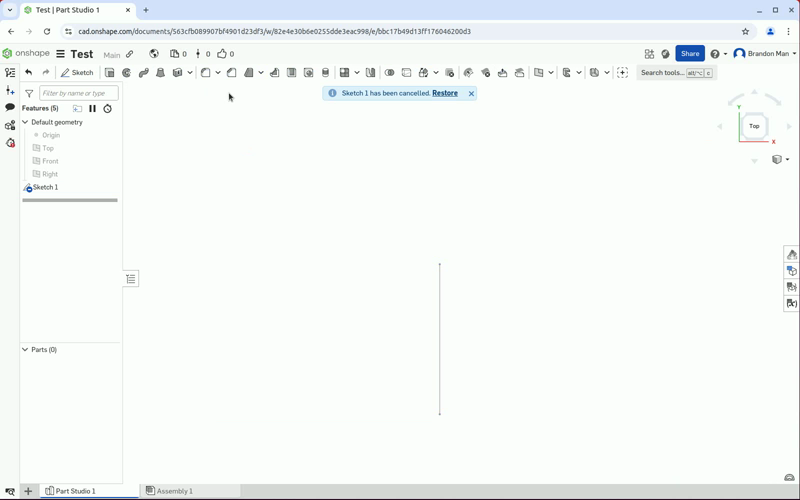
key(shift+s)
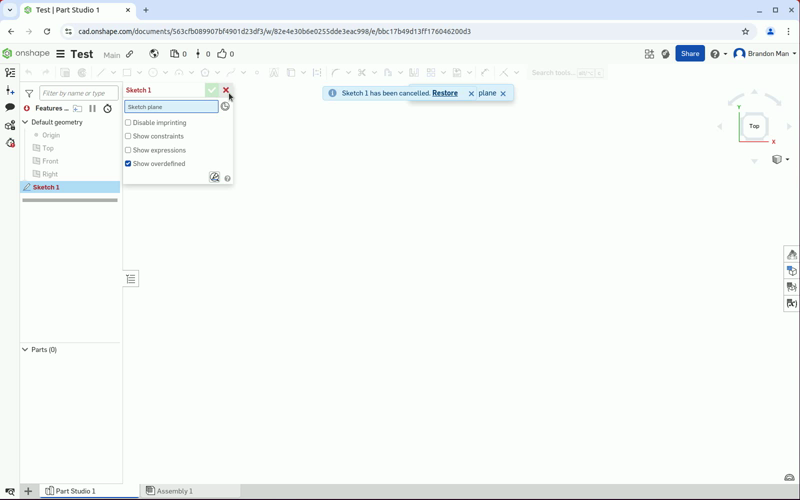
mouse_move(73, 150)
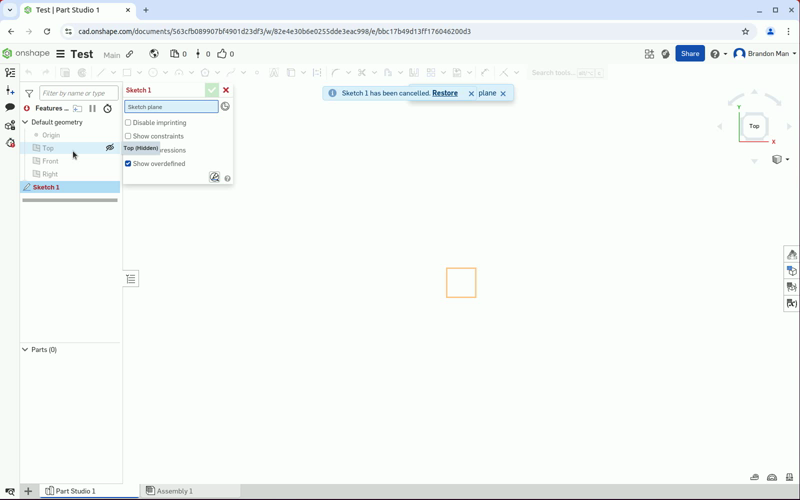
click(73, 150)
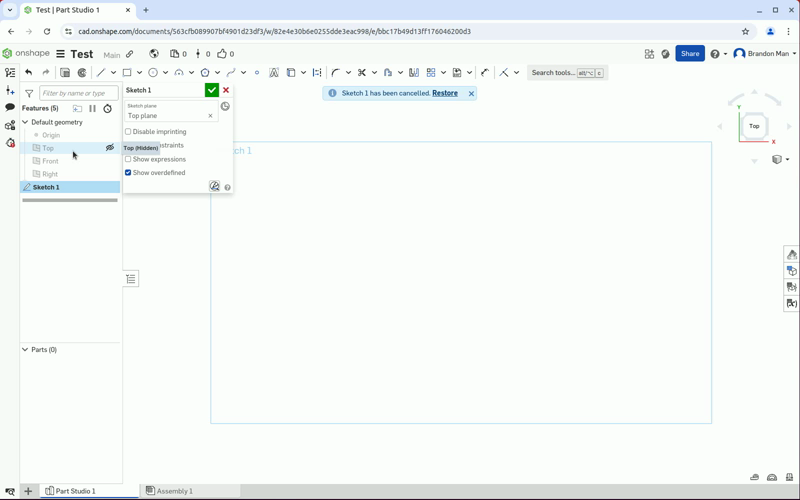
mouse_move(73, 352)
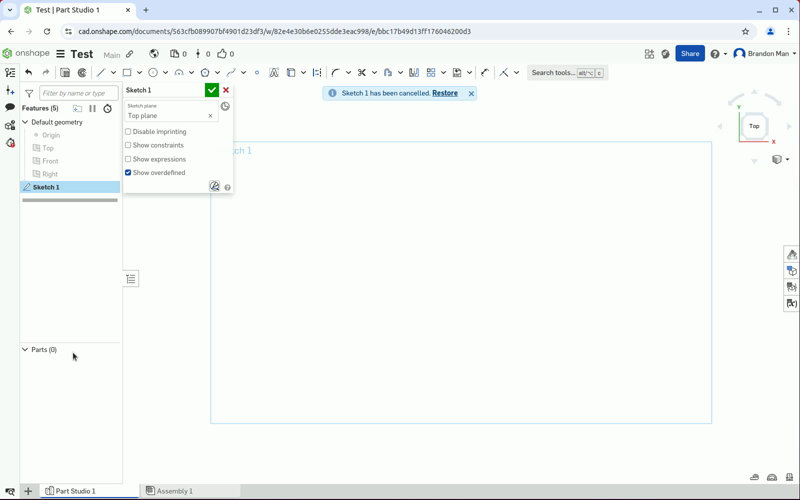
key(y)
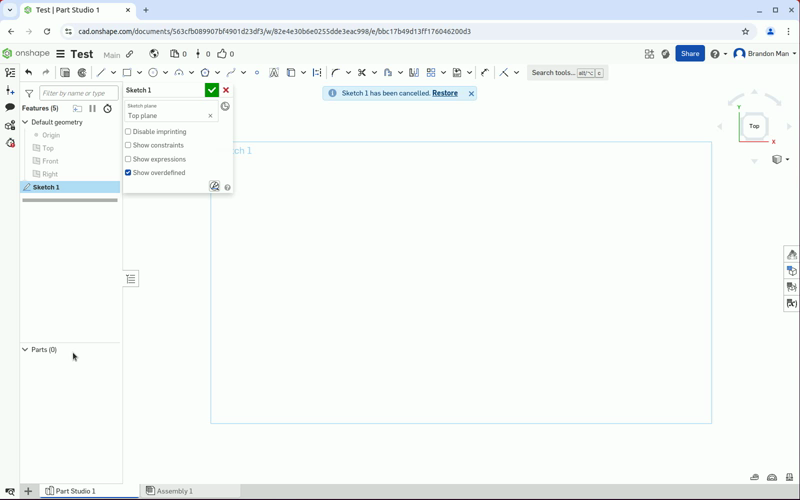
key(c)
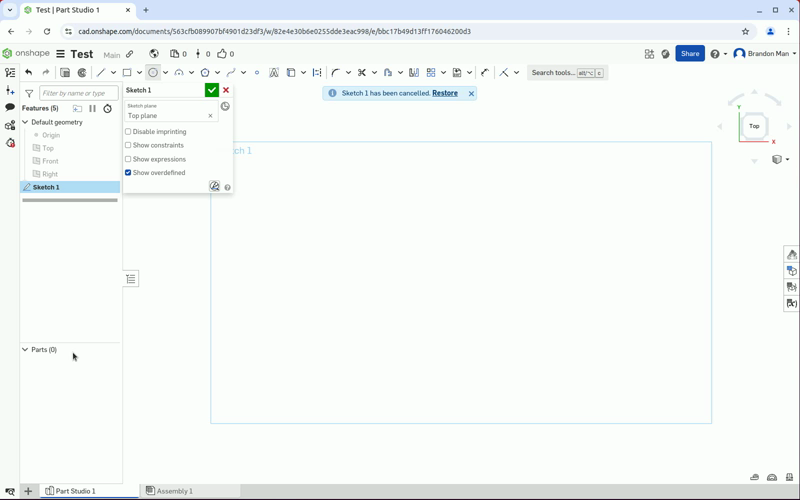
key_down(shift)
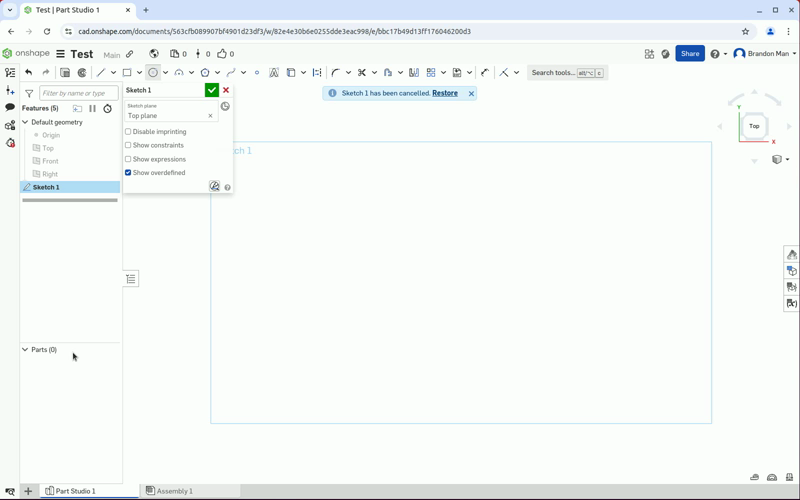
mouse_move(461, 282)
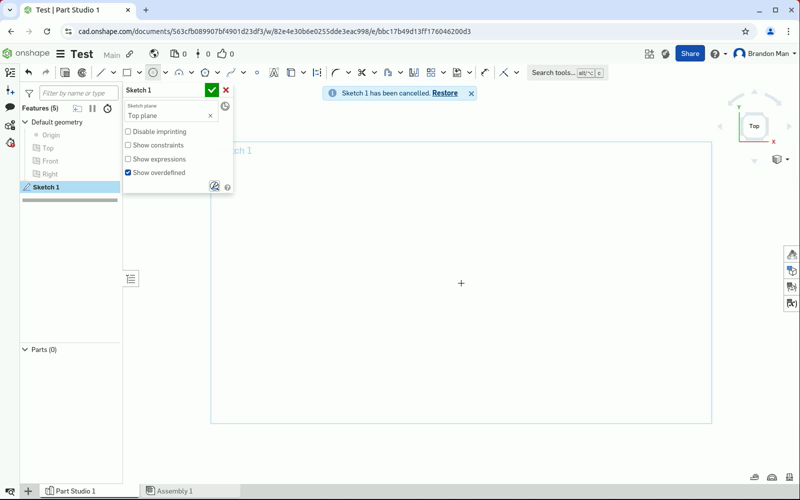
click(461, 282)
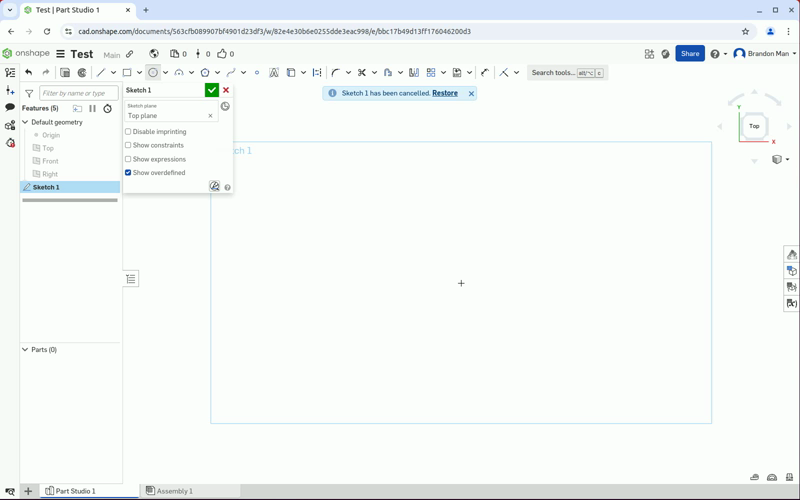
key_up(shift)
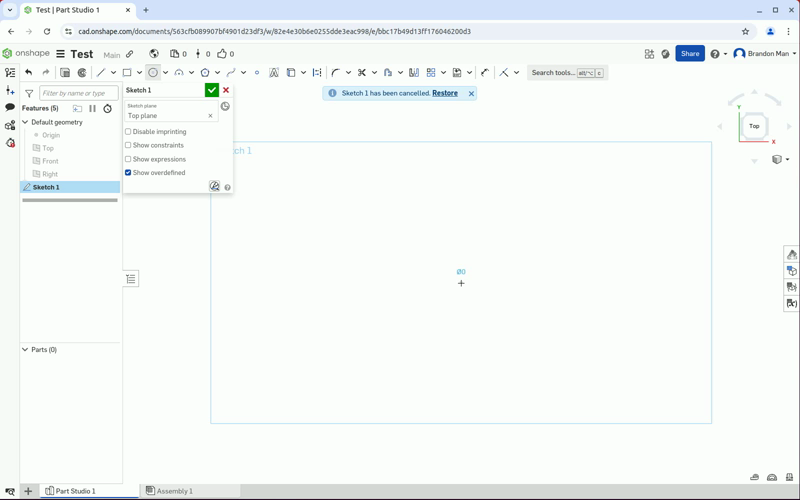
mouse_move(572, 282)
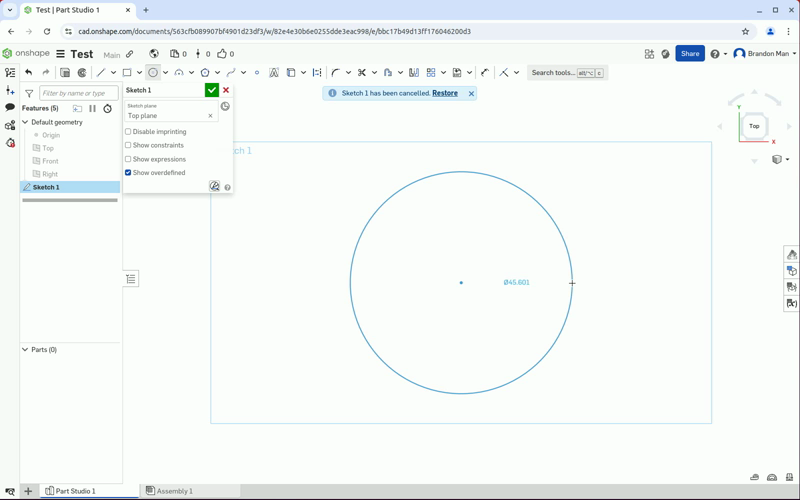
click(572, 282)
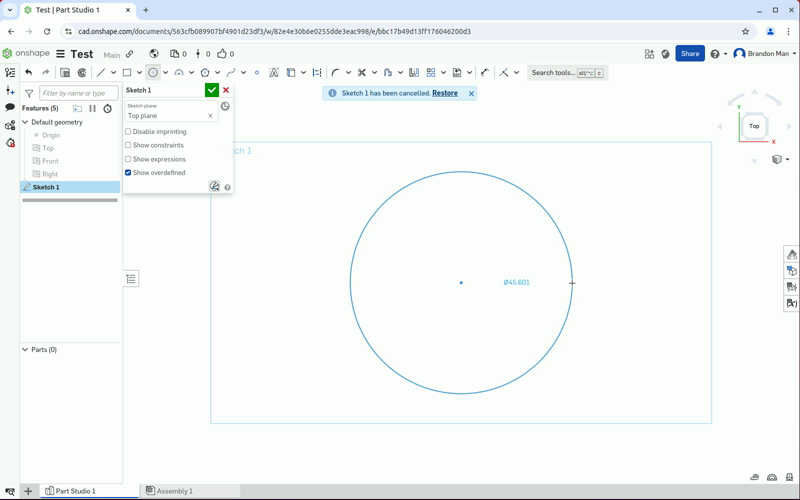
key(esc)
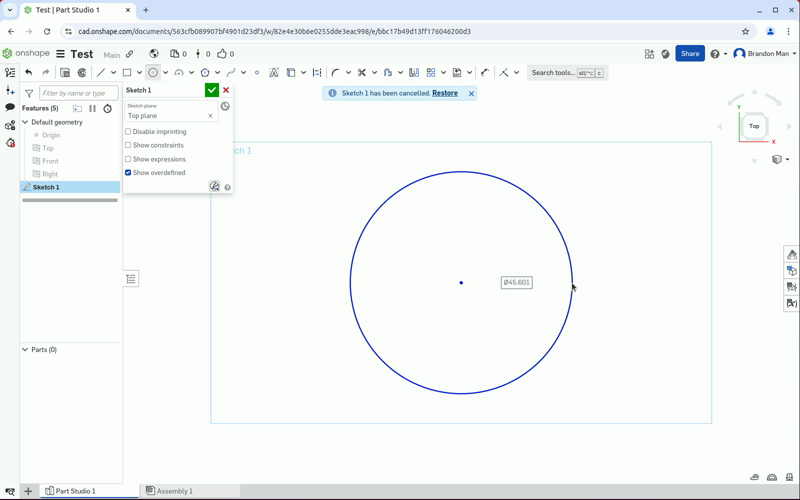
mouse_move(475, 305)
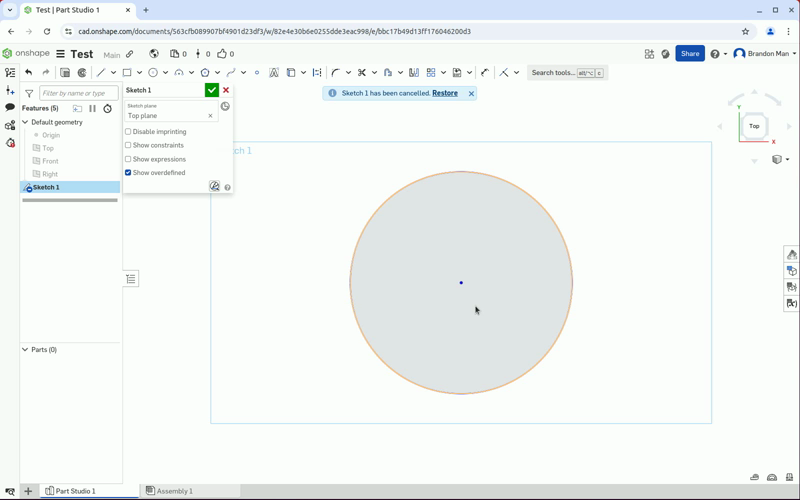
click(475, 305)
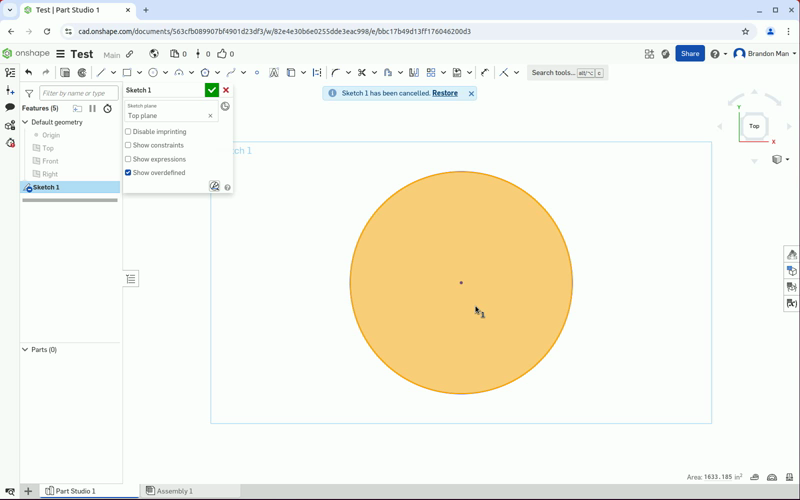
mouse_move(73, 352)
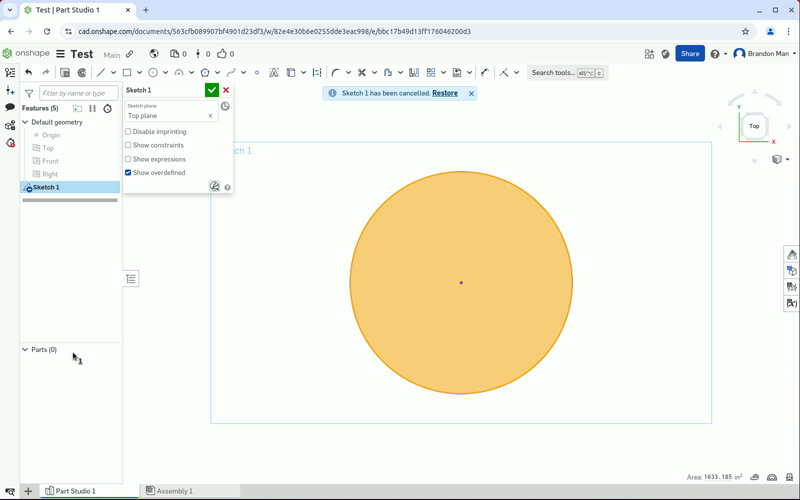
key(shift+y)
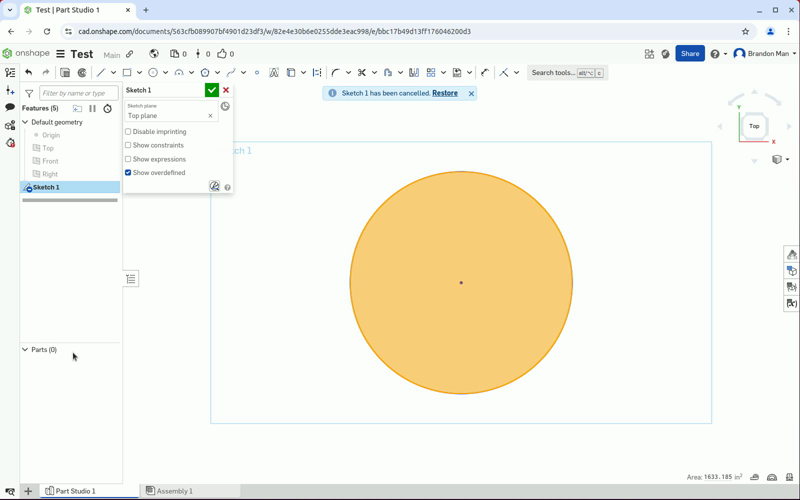
key(shift+e)
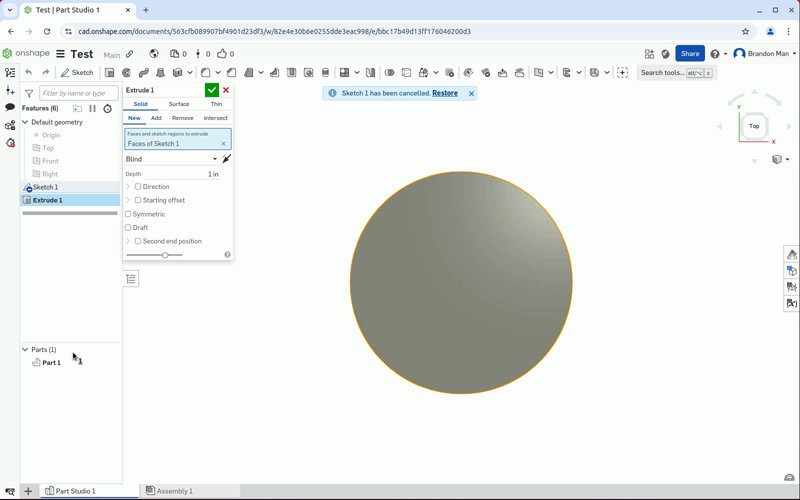
mouse_move(143, 106)
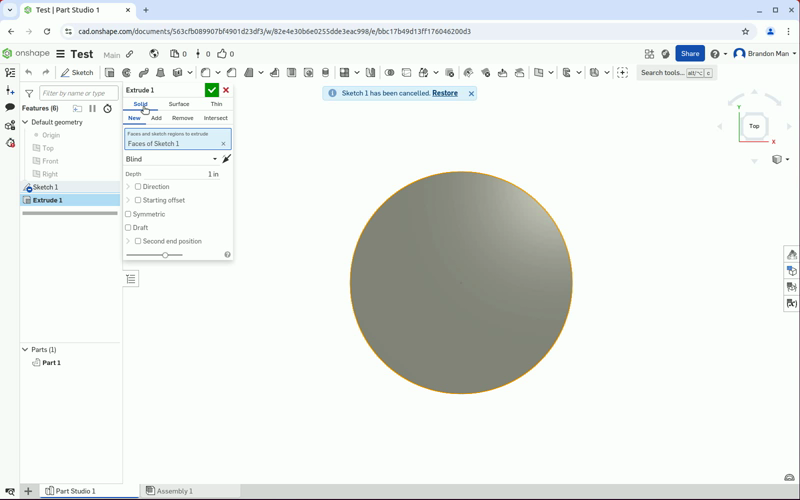
click(143, 106)
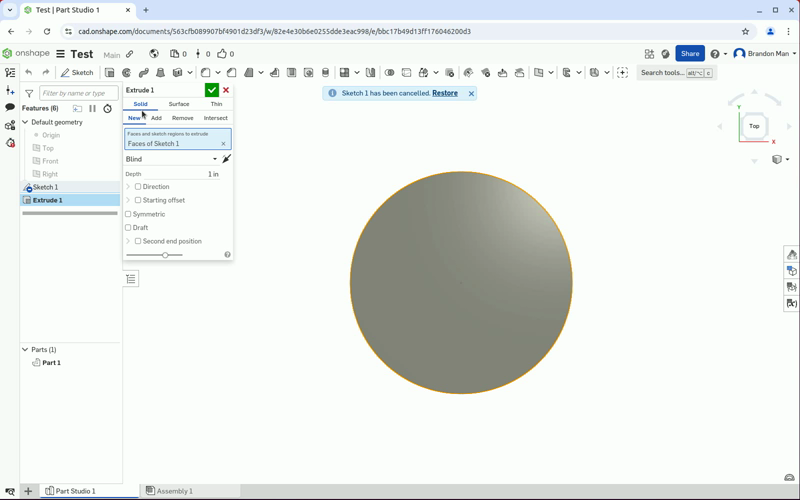
mouse_move(137, 120)
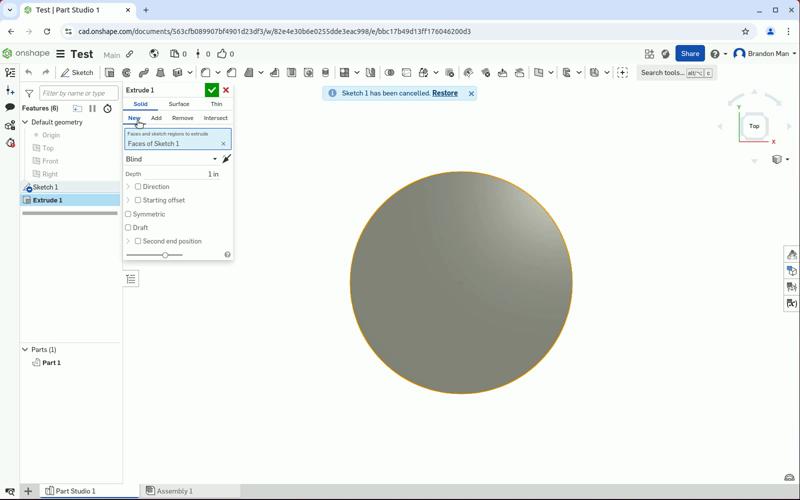
click(137, 120)
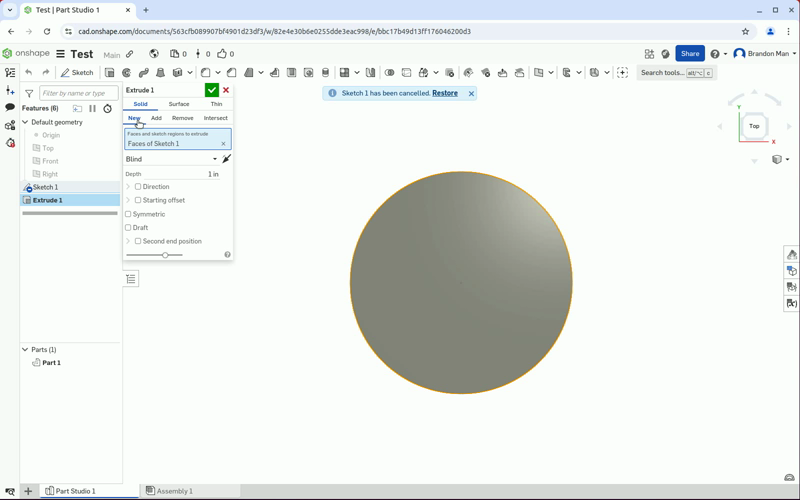
key(tab, 4)
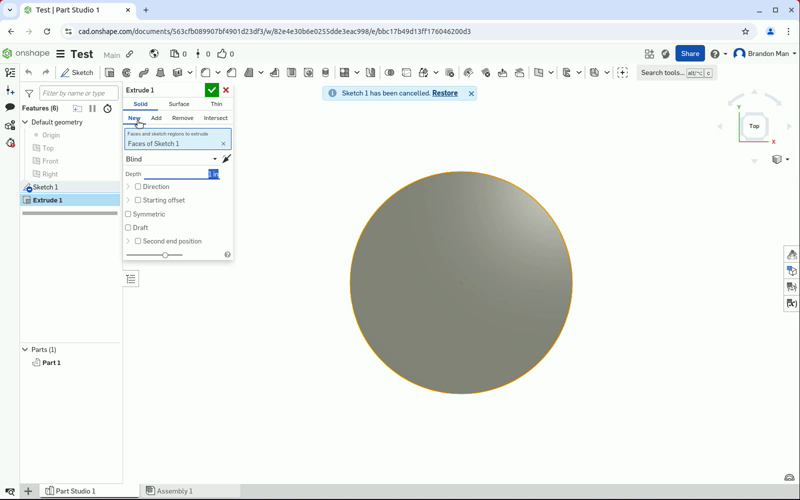
text(3.37)
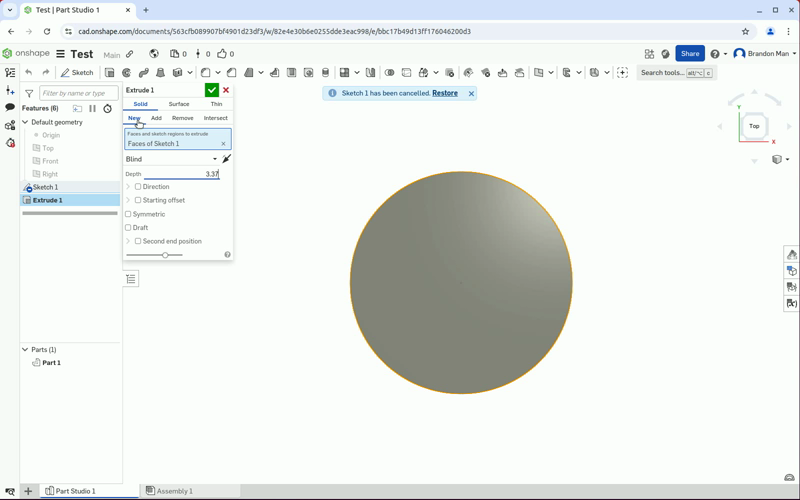
key(enter)
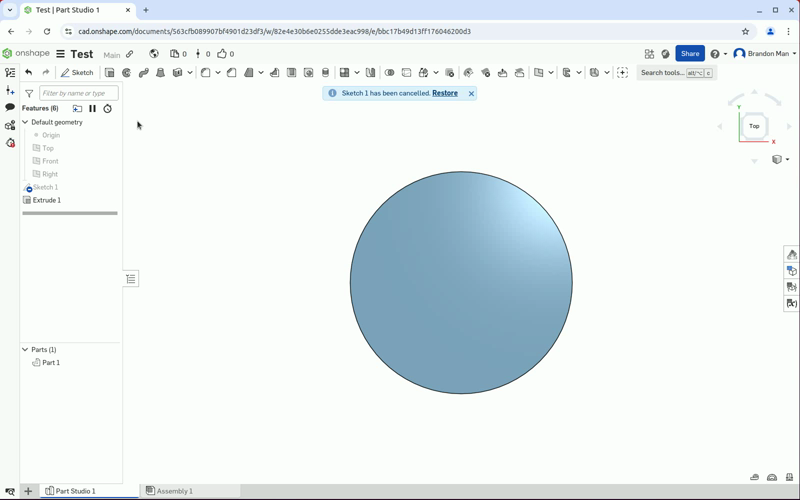
key(shift+h)
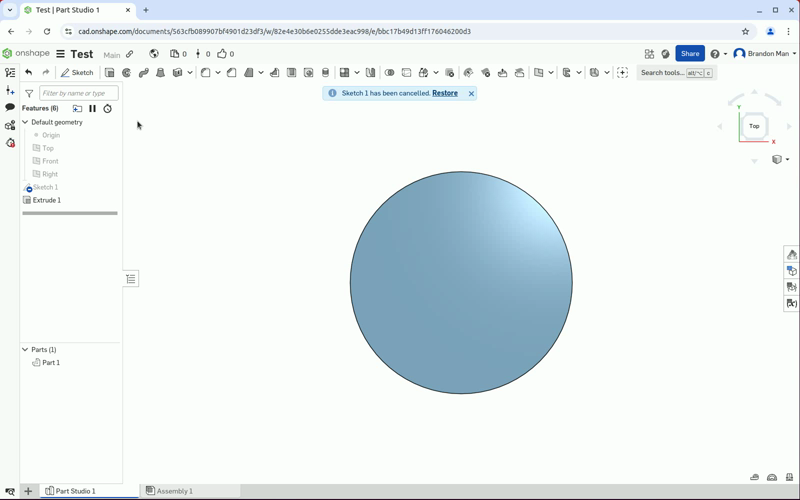
key(shift+h)
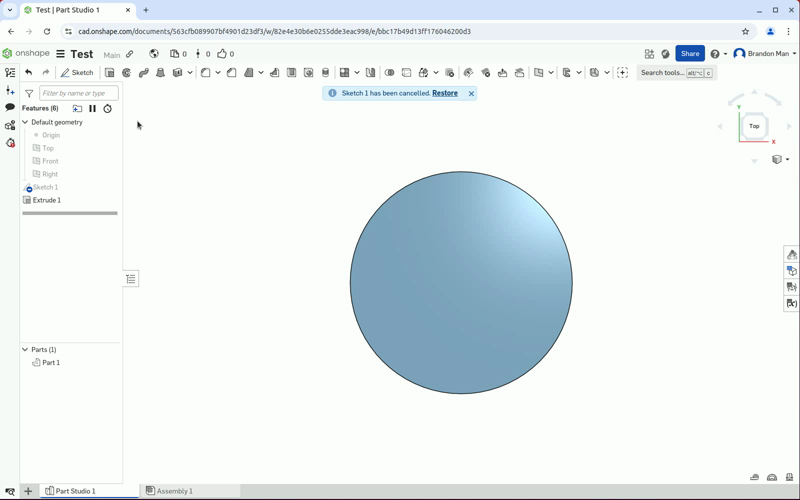
mouse_move(73, 189)
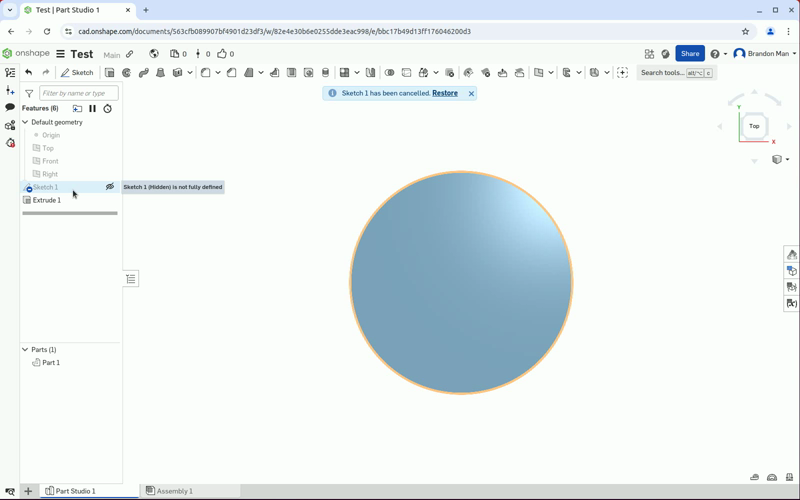
click(73, 189)
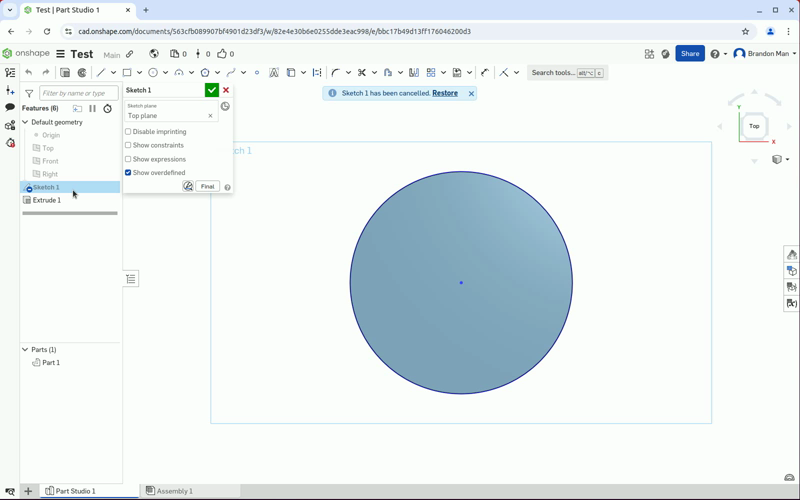
mouse_move(229, 92)
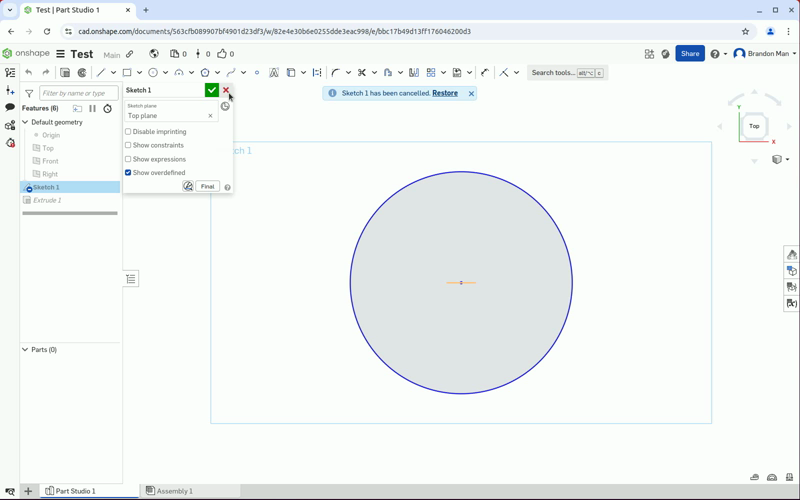
click(229, 92)
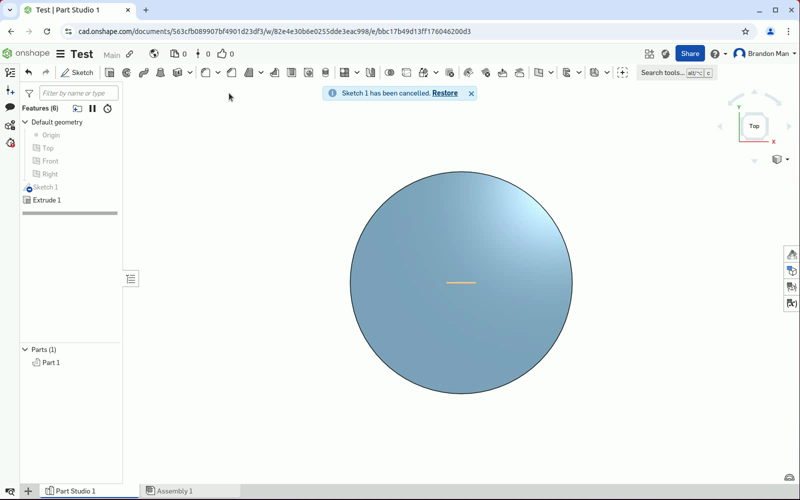
mouse_move(541, 75)
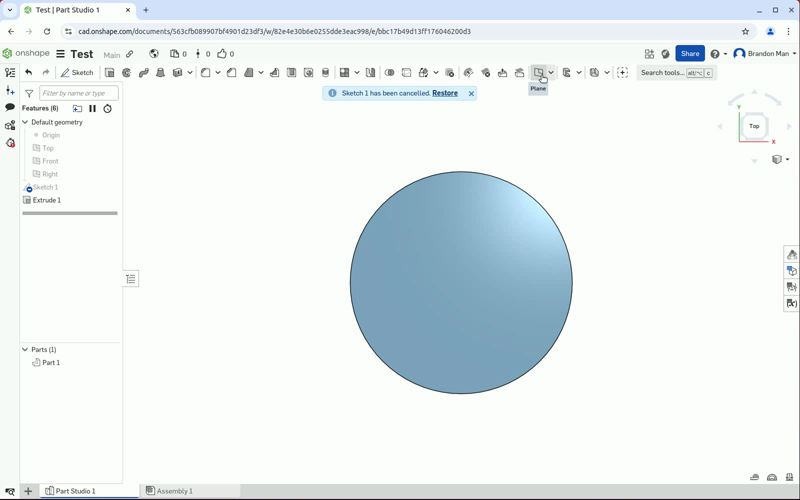
click(541, 75)
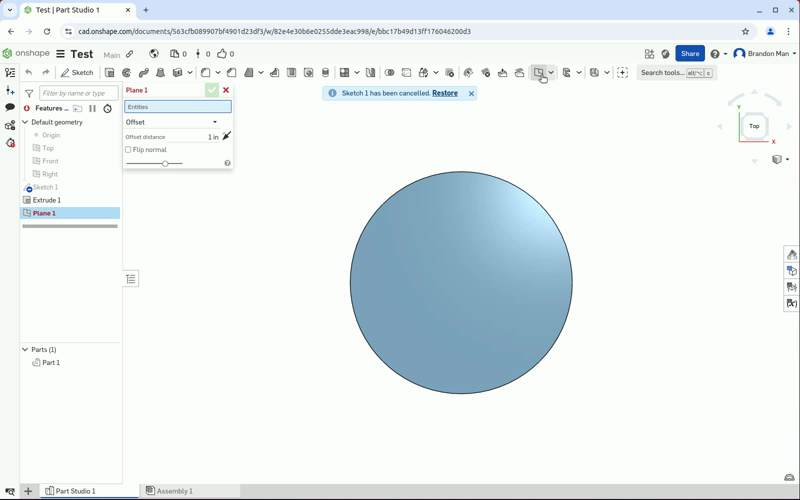
mouse_move(73, 150)
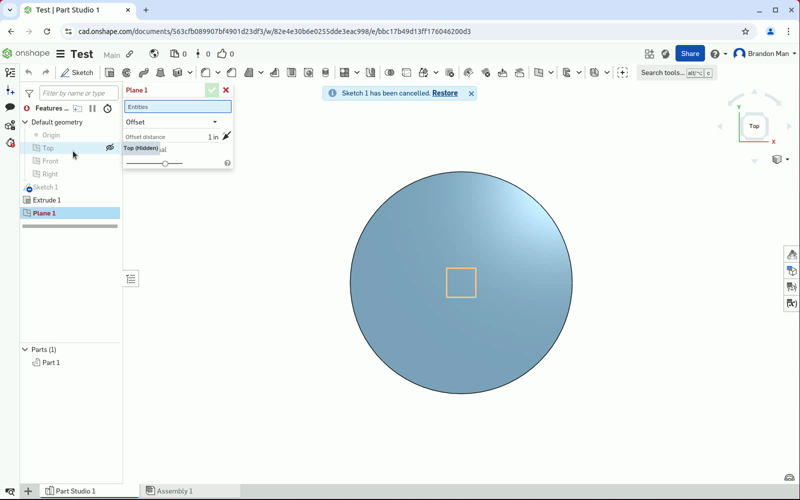
click(73, 150)
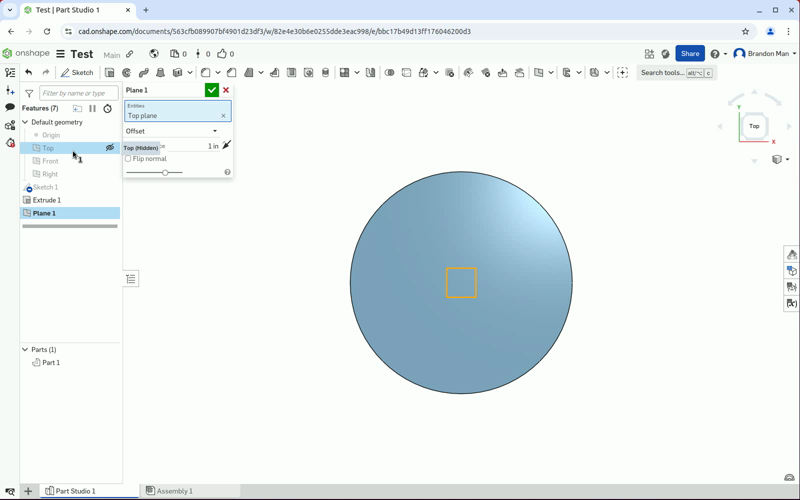
key(tab, 2)
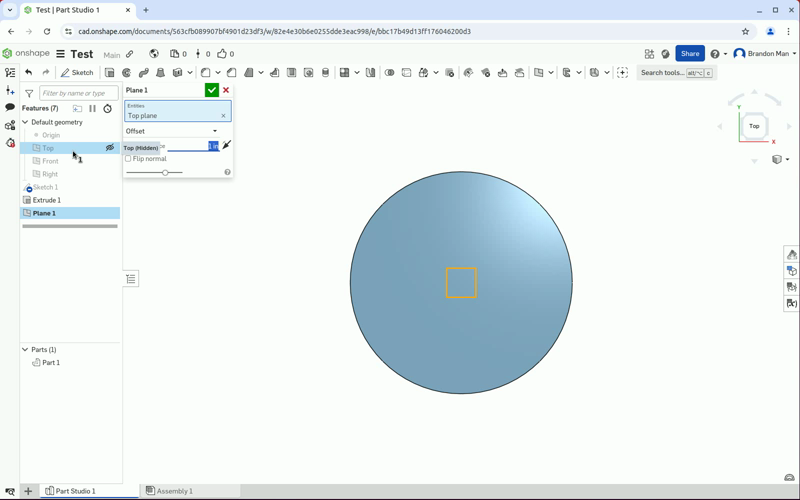
text(3.358)
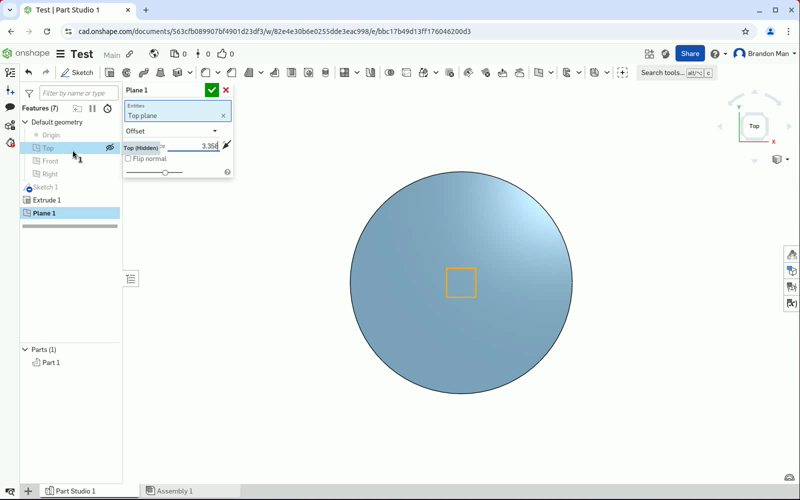
key(enter, 2)
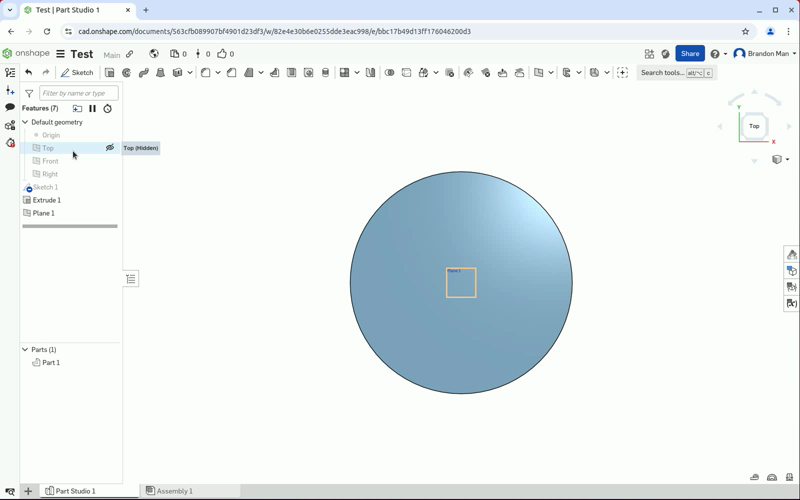
key(shift+s)
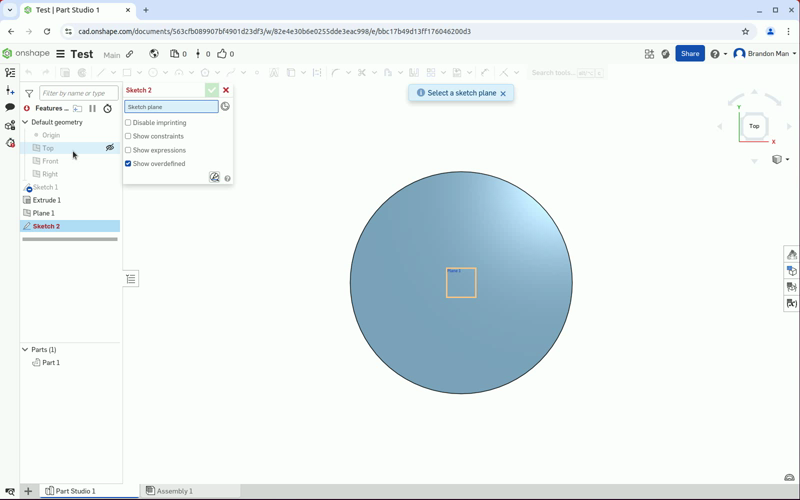
mouse_move(73, 215)
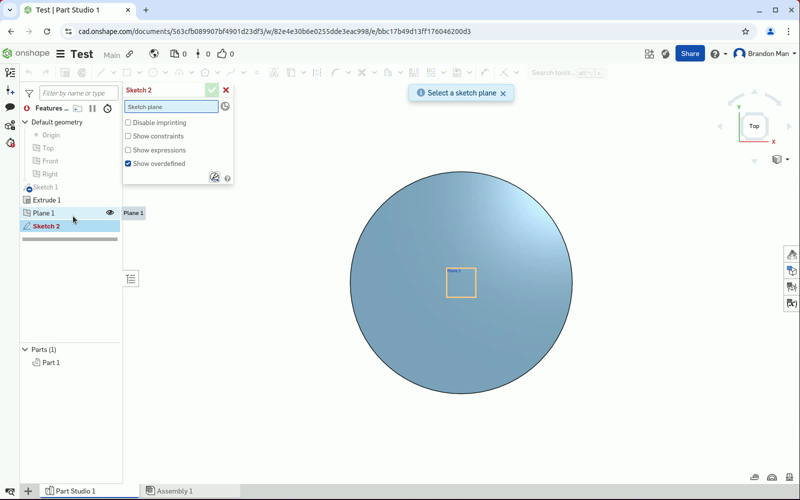
click(73, 215)
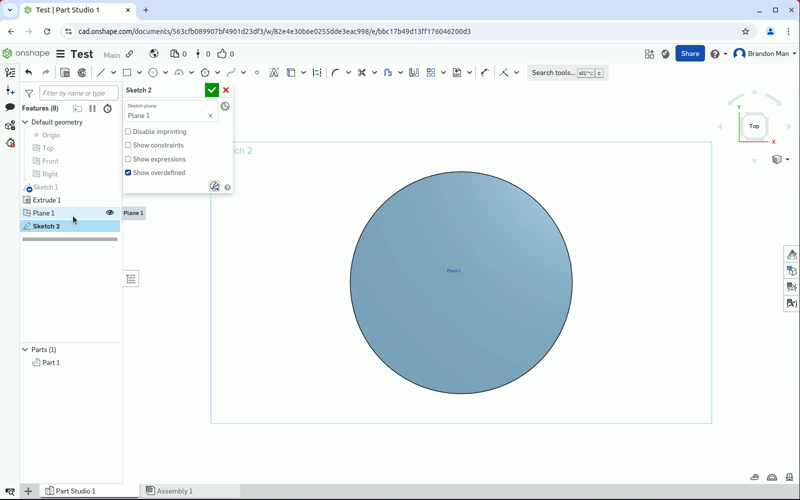
mouse_move(73, 352)
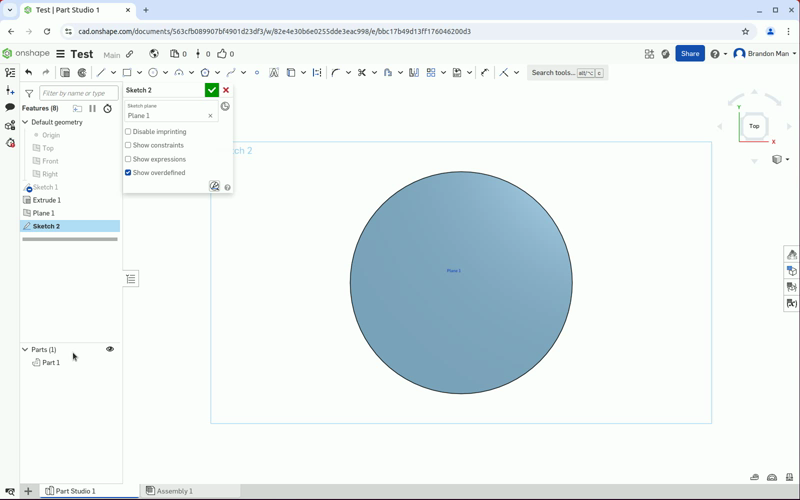
key(y)
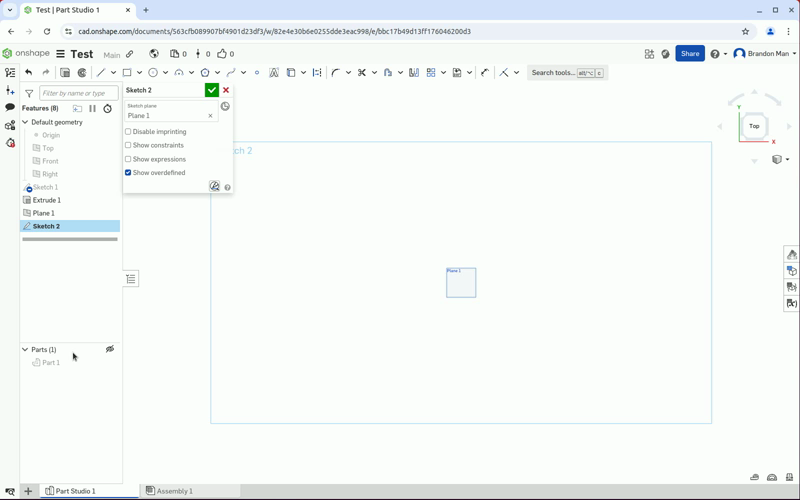
key(c)
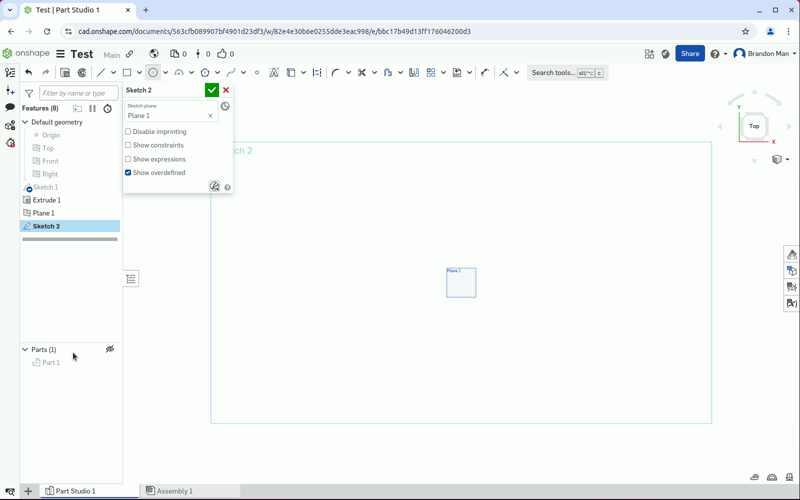
key_down(shift)
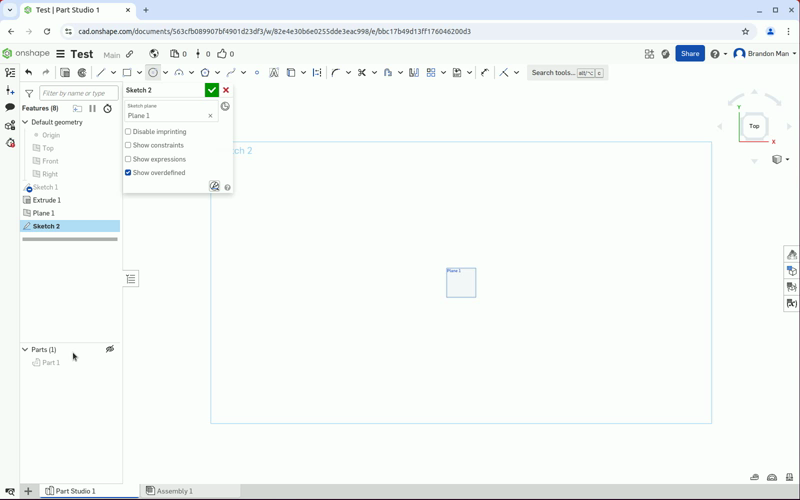
mouse_move(461, 282)
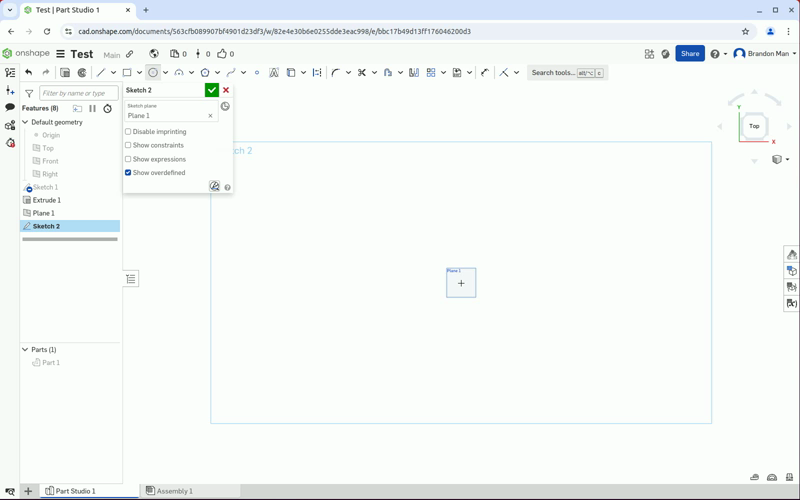
click(461, 282)
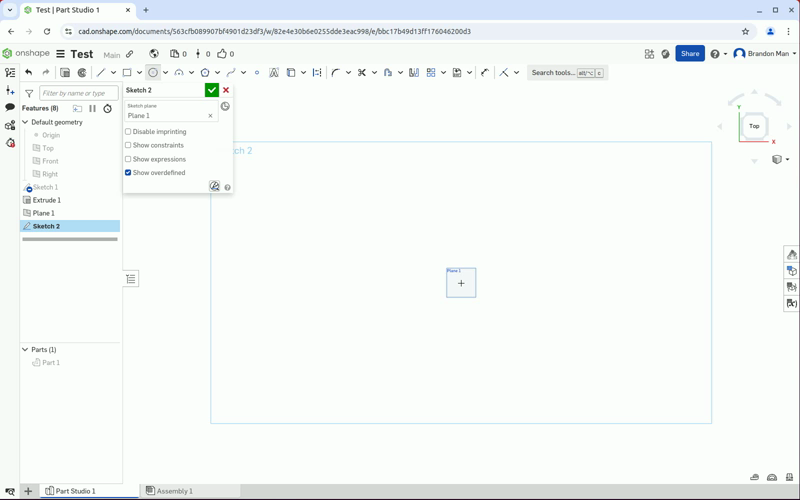
key_up(shift)
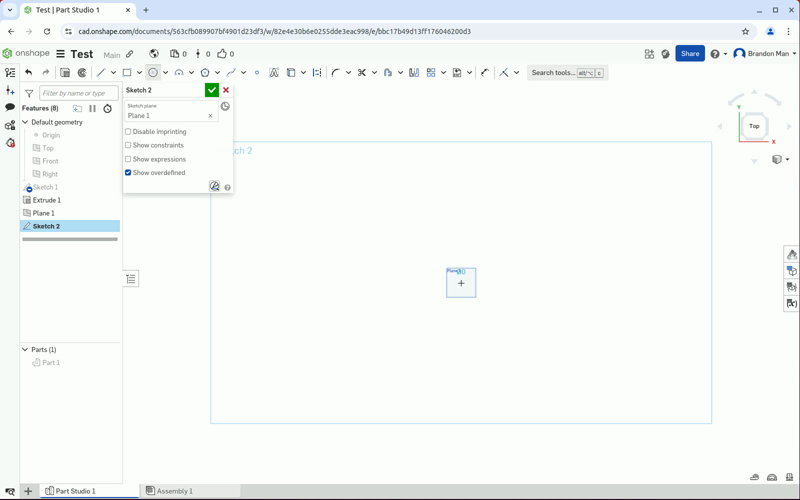
mouse_move(560, 282)
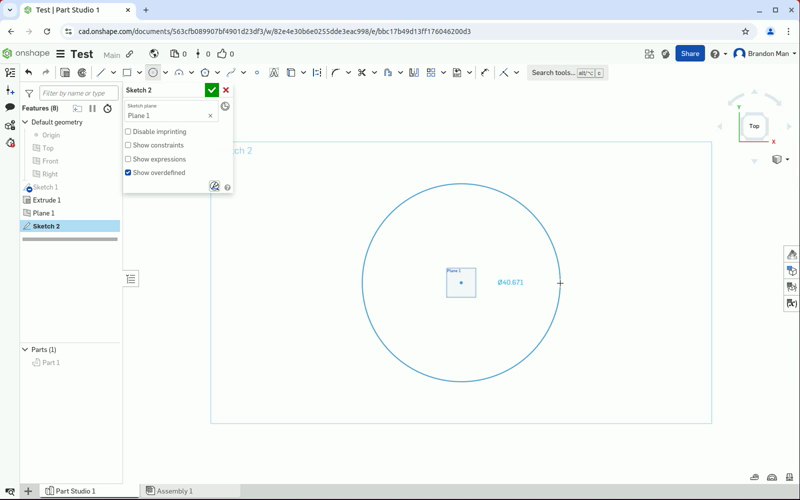
click(560, 282)
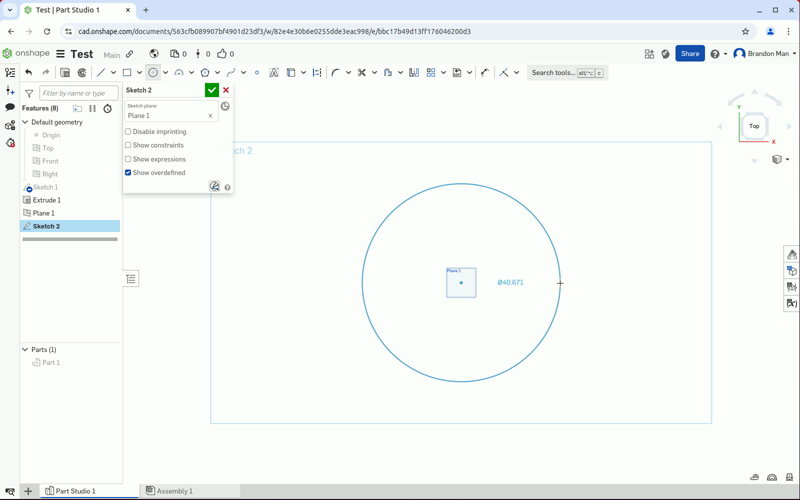
key(esc)
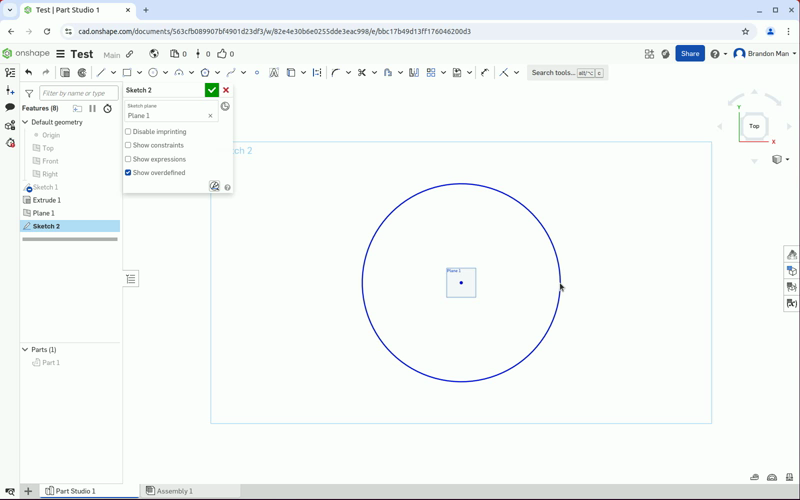
key(c)
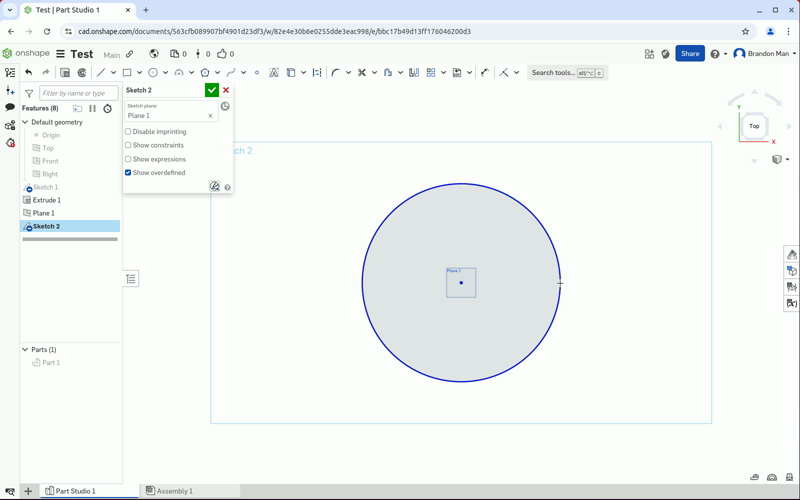
key_down(shift)
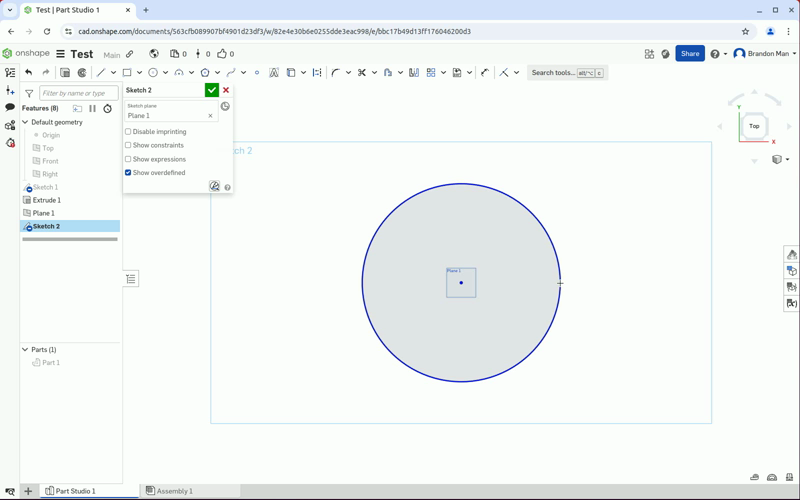
mouse_move(461, 282)
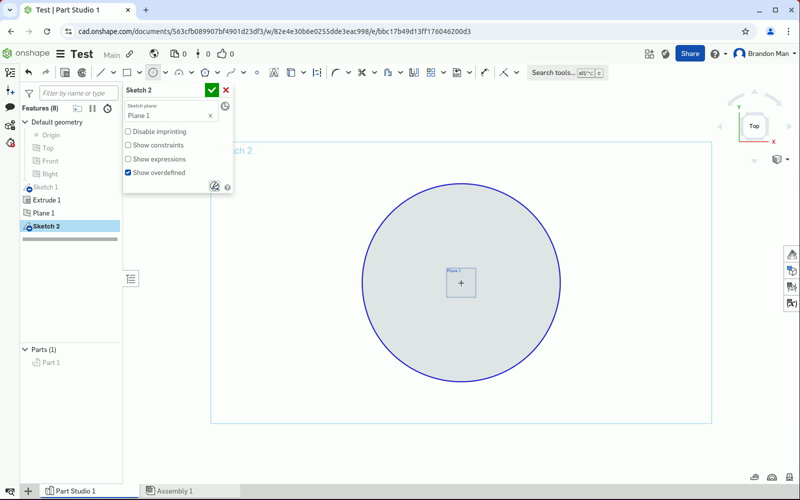
click(461, 282)
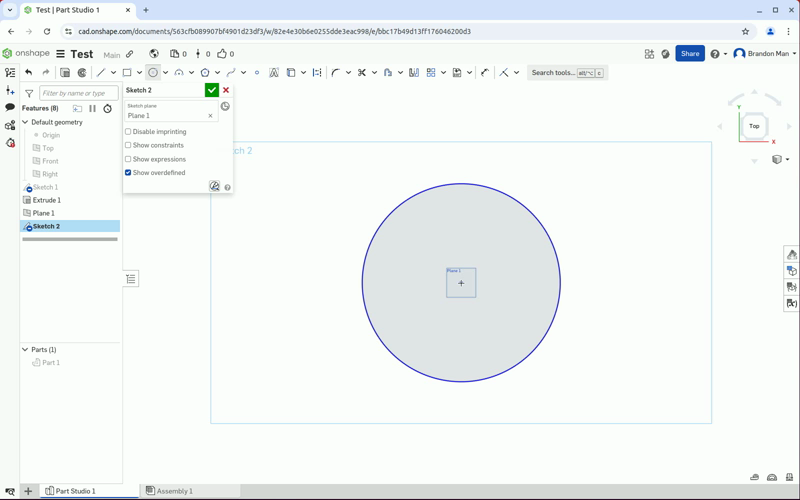
key_up(shift)
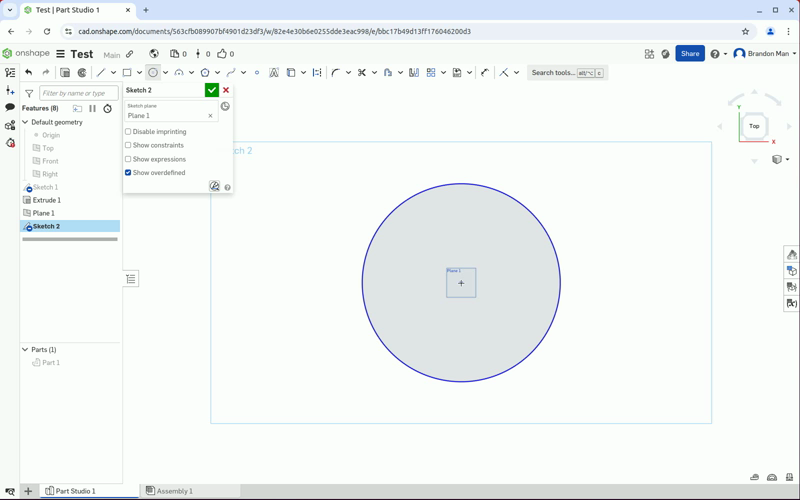
mouse_move(546, 282)
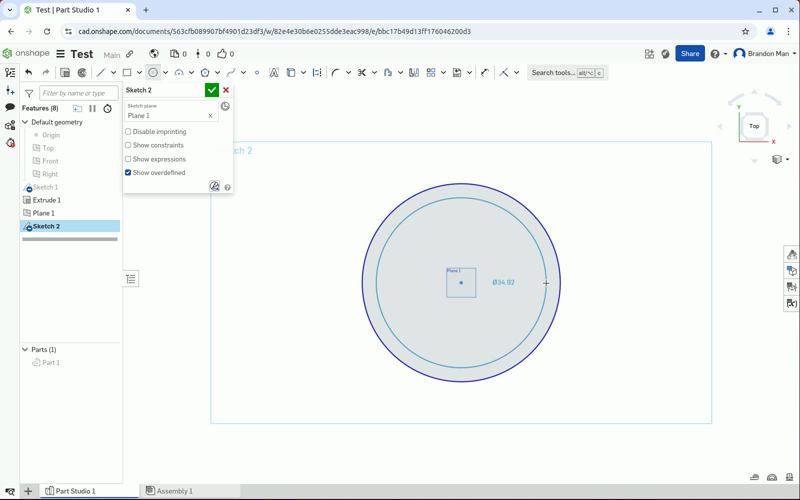
click(546, 282)
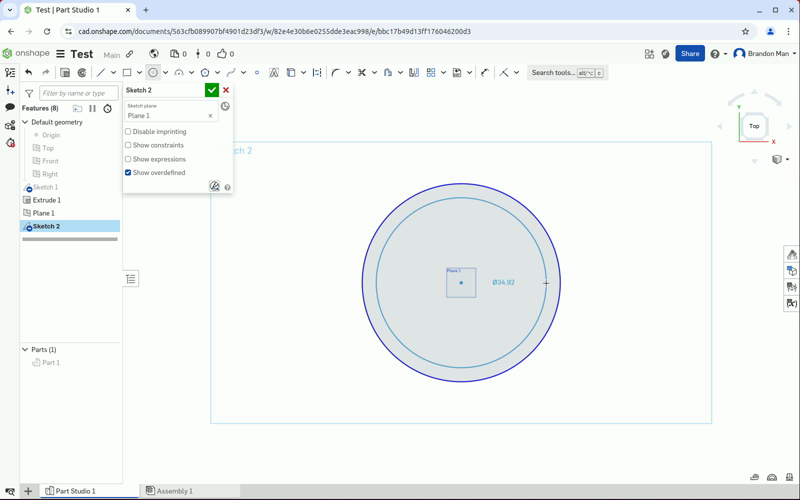
key(esc)
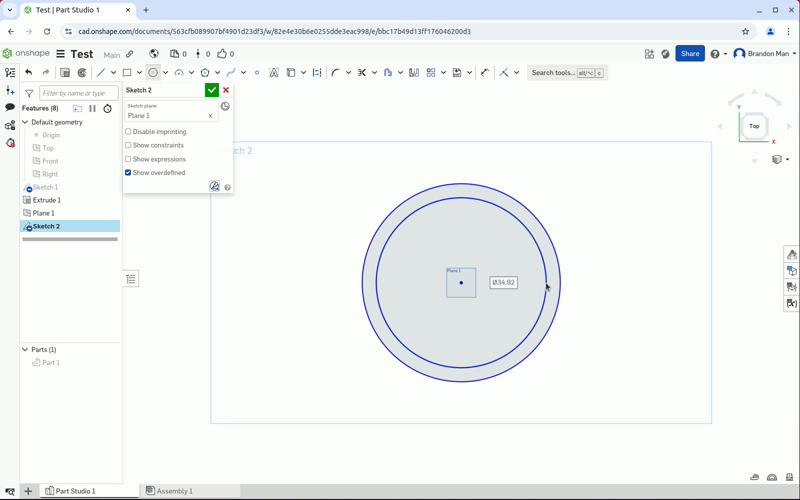
mouse_move(542, 323)
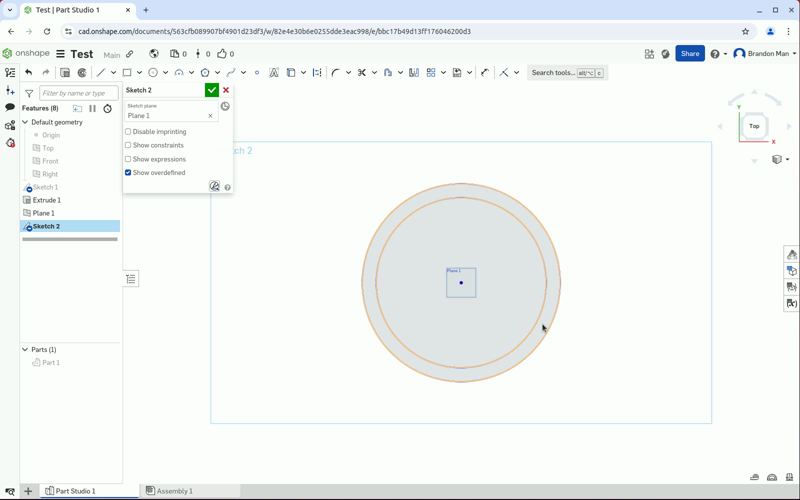
click(542, 323)
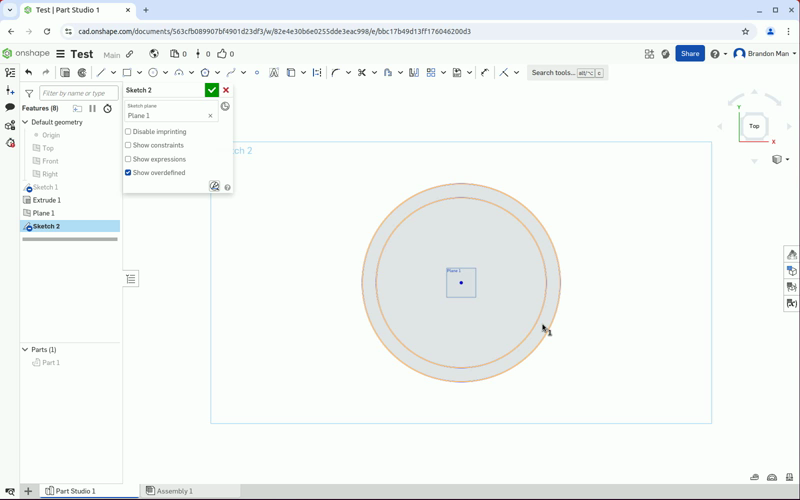
mouse_move(73, 352)
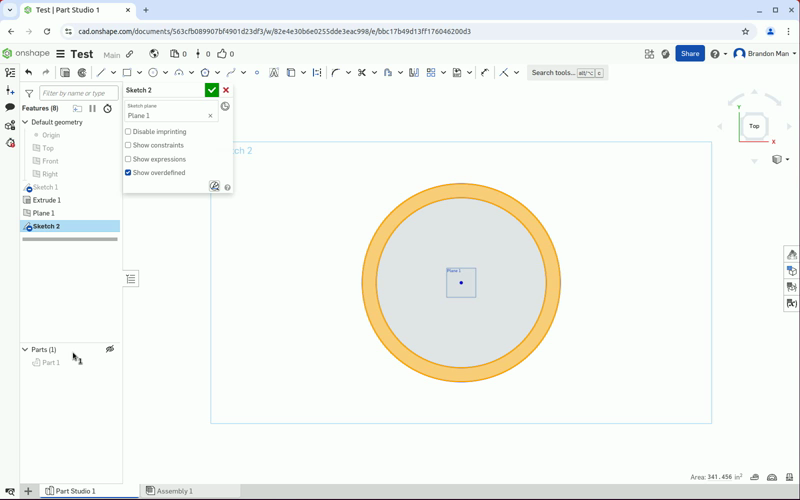
key(shift+y)
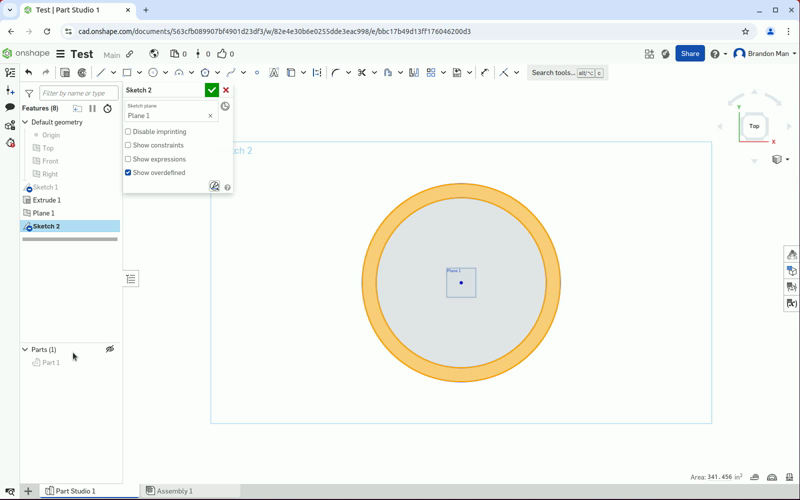
key(shift+e)
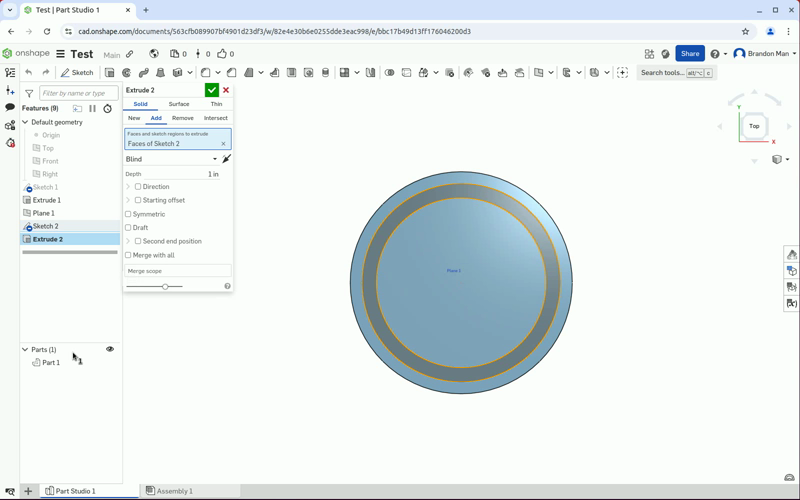
mouse_move(143, 106)
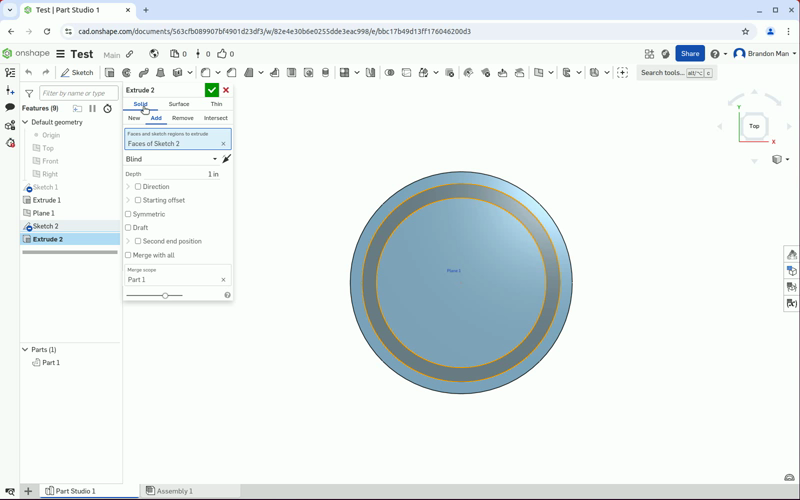
click(143, 106)
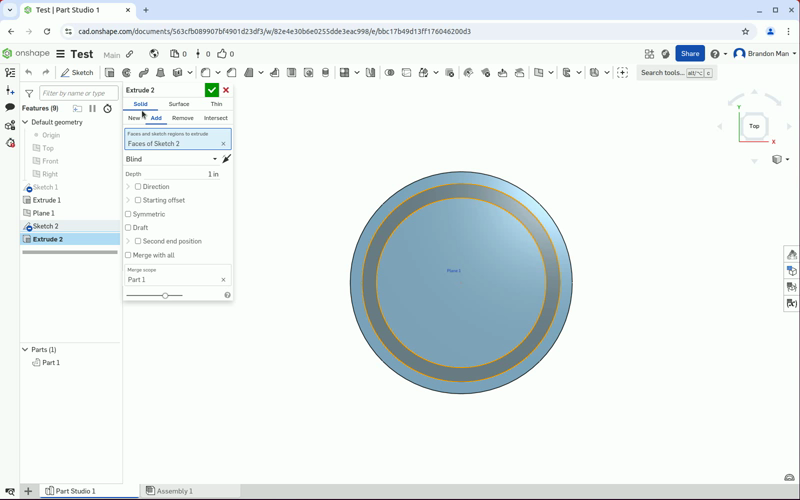
mouse_move(137, 120)
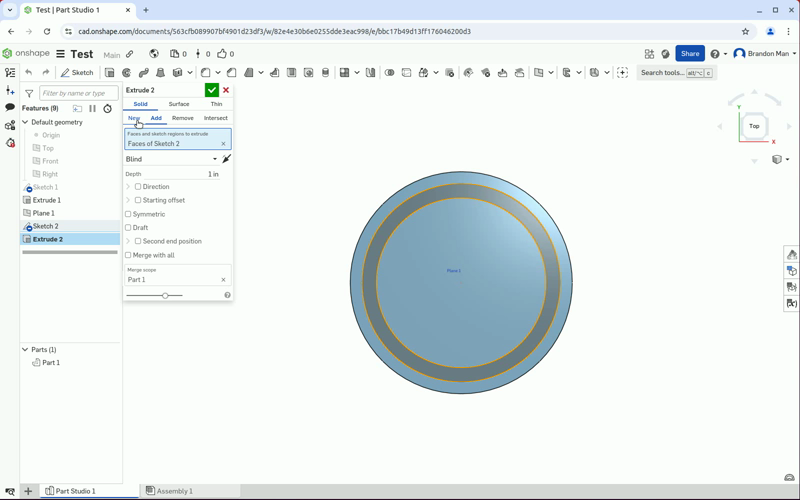
click(137, 120)
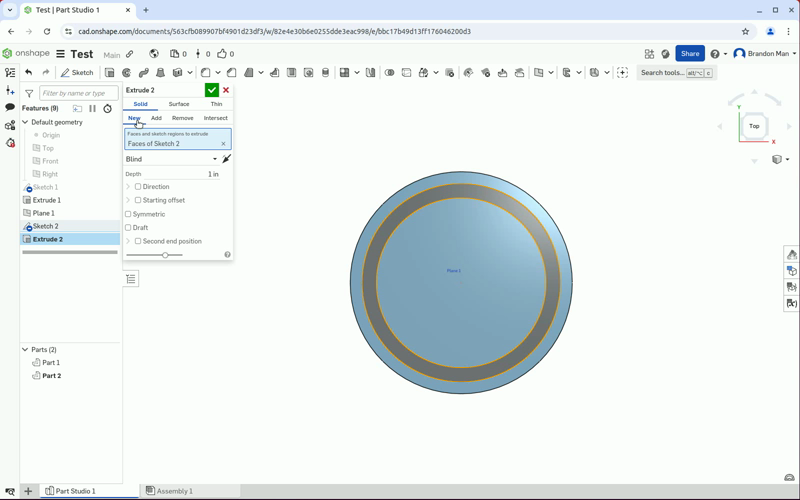
key(tab, 4)
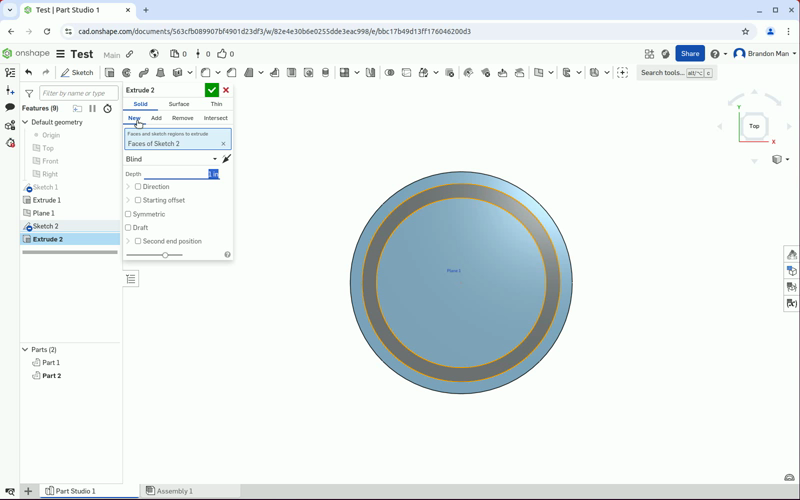
text(16.85)
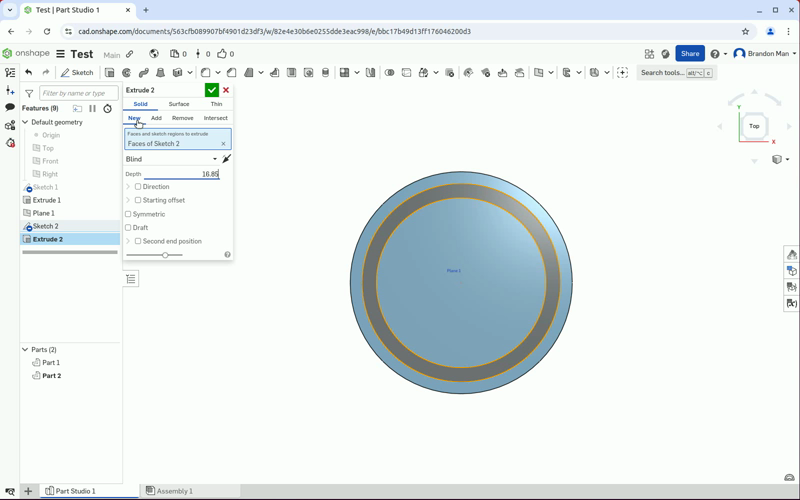
key(enter)
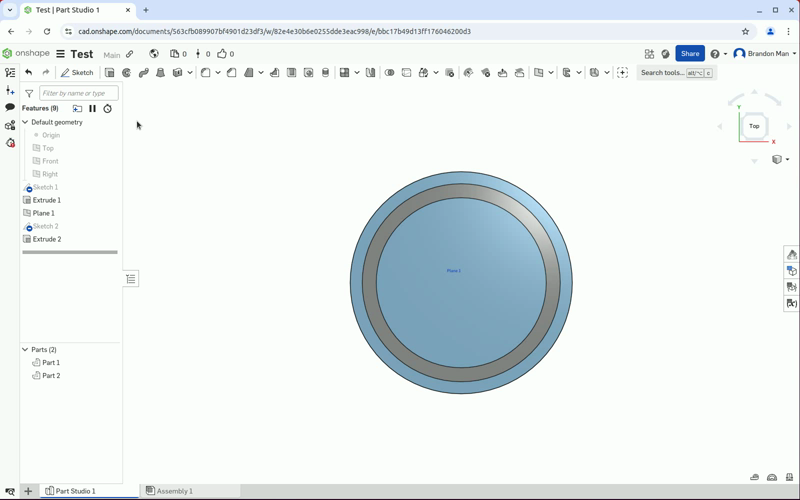
key(shift+h)
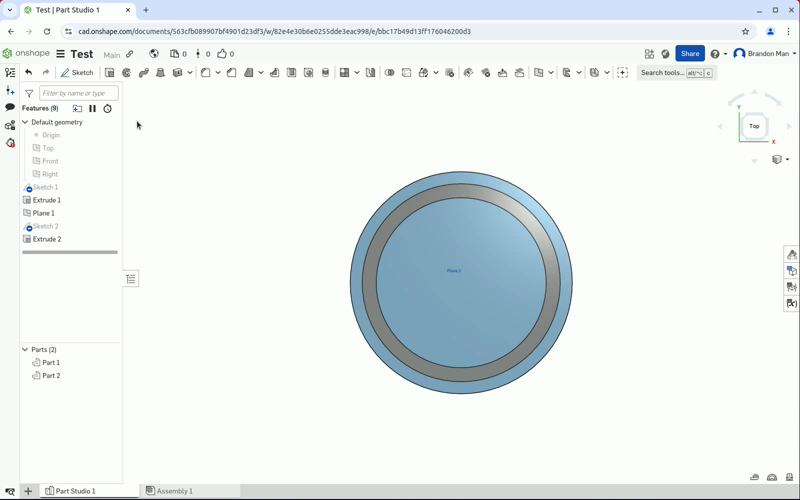
key(shift+h)
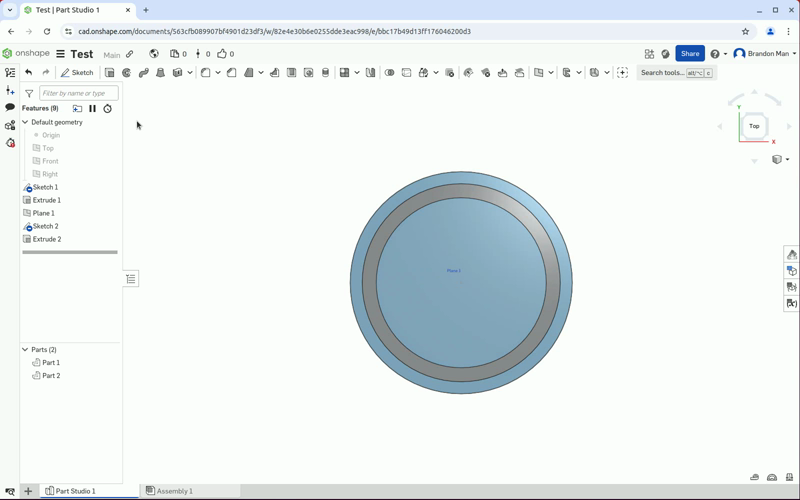
key(shift+7)
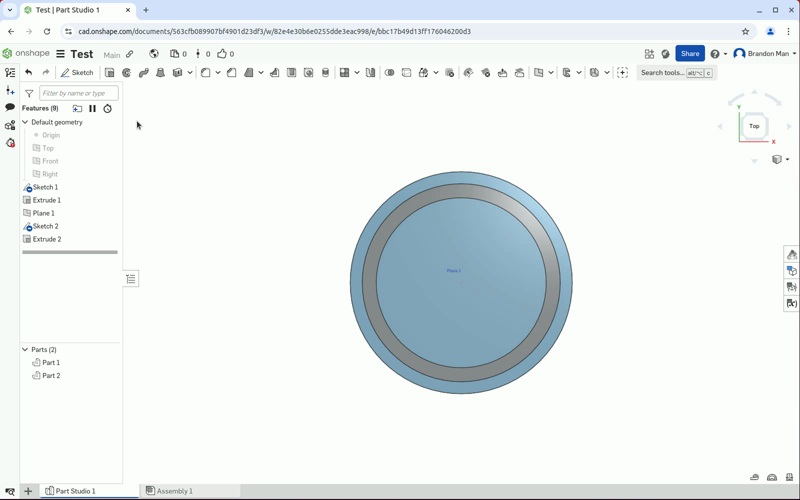
key(up, 3)
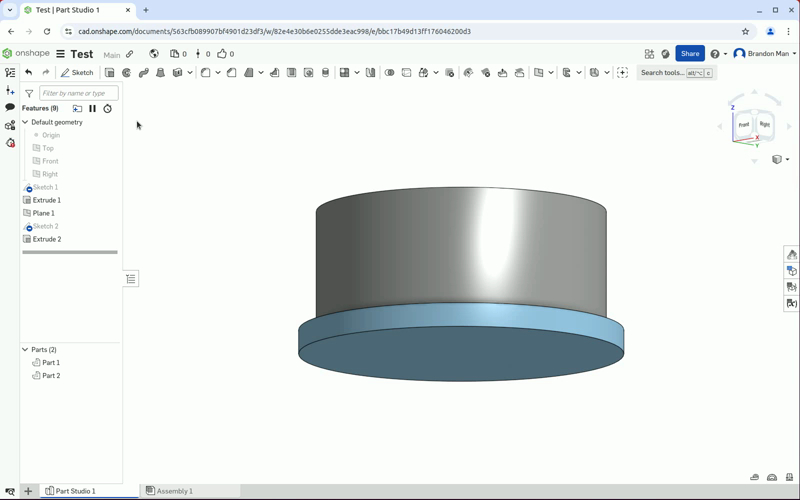
key(left, 3)
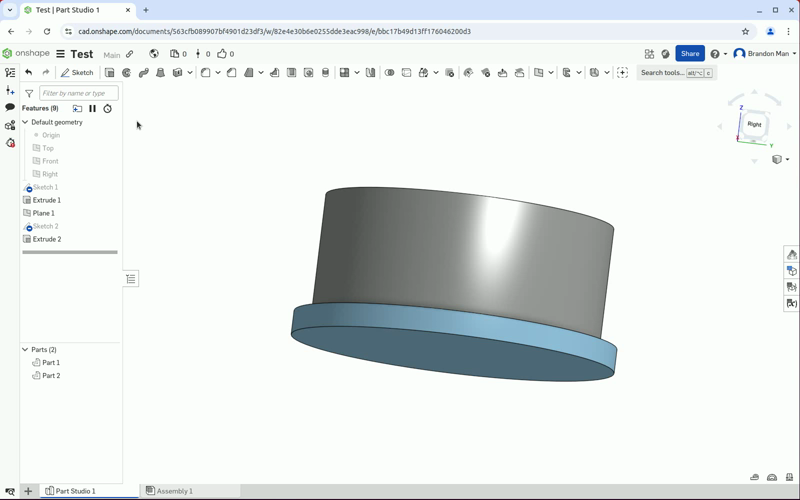
key(right, 3)
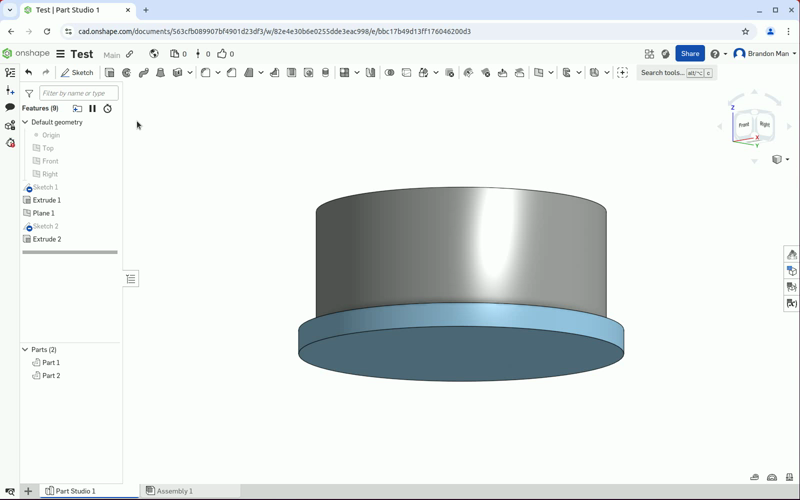
key(down, 3)
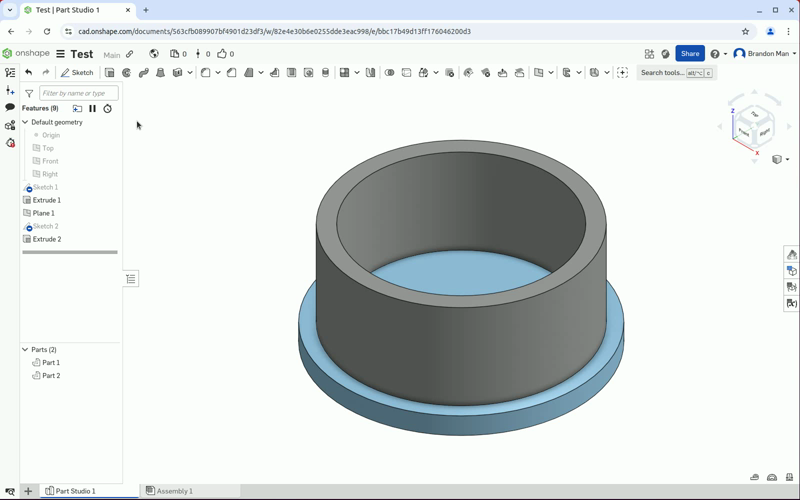
mouse_move(73, 189)
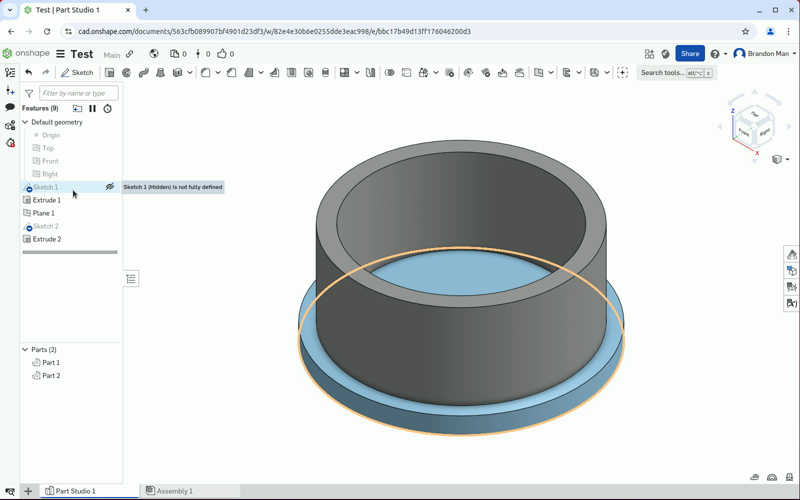
click(73, 189)